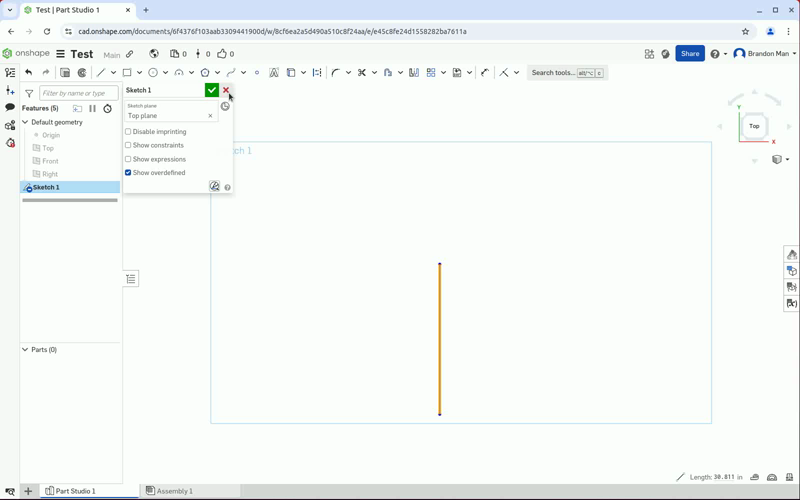
key(shift+h)
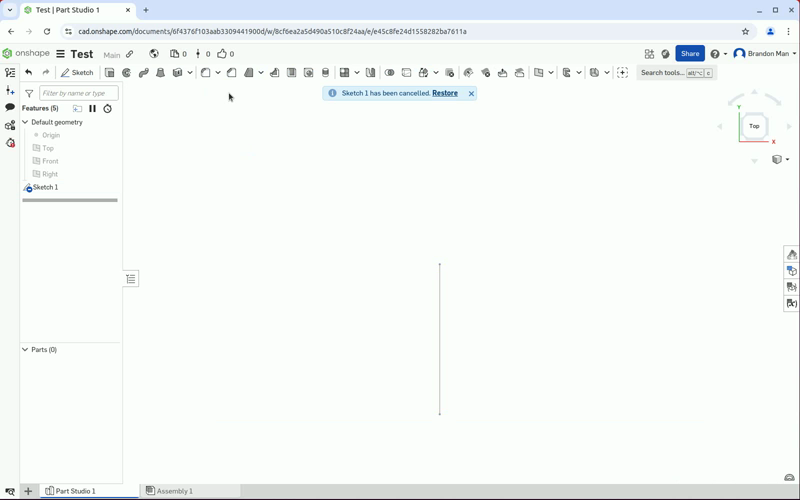
key(shift+s)
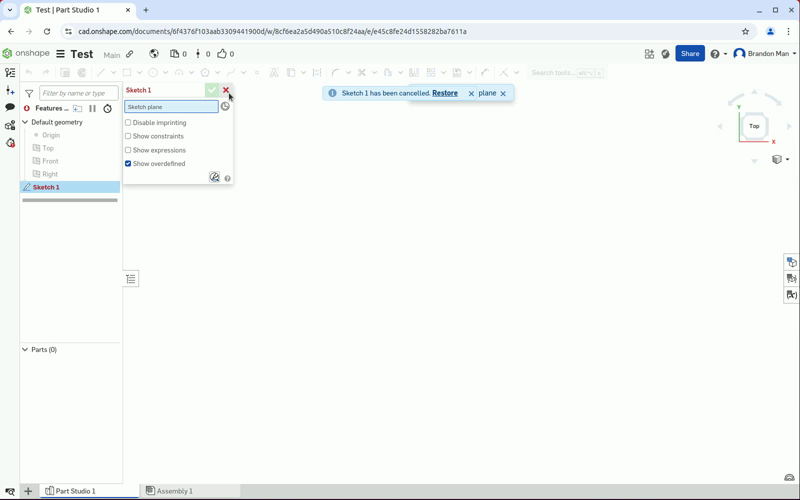
mouse_move(73, 150)
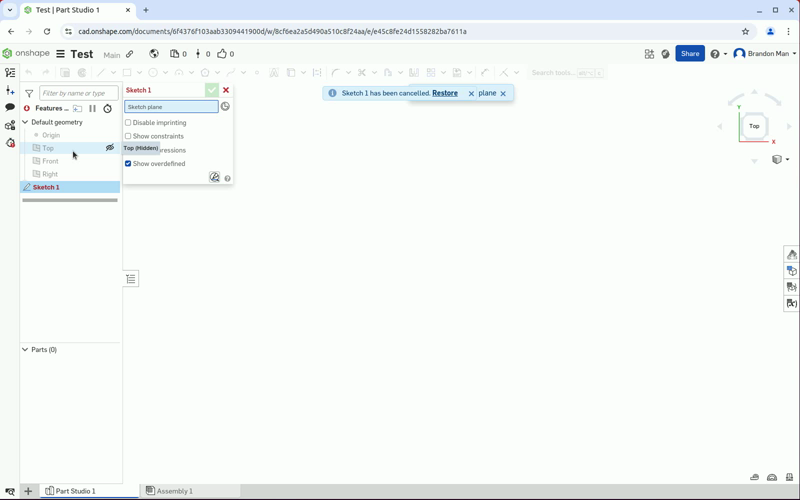
click(73, 150)
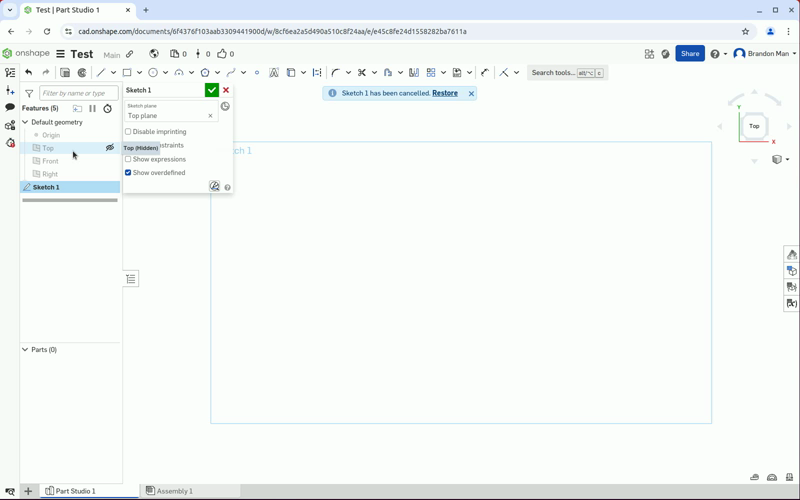
mouse_move(73, 352)
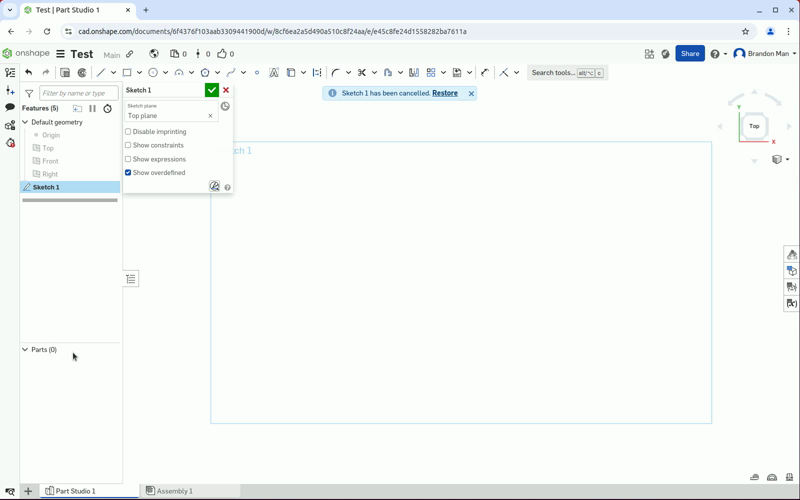
key(y)
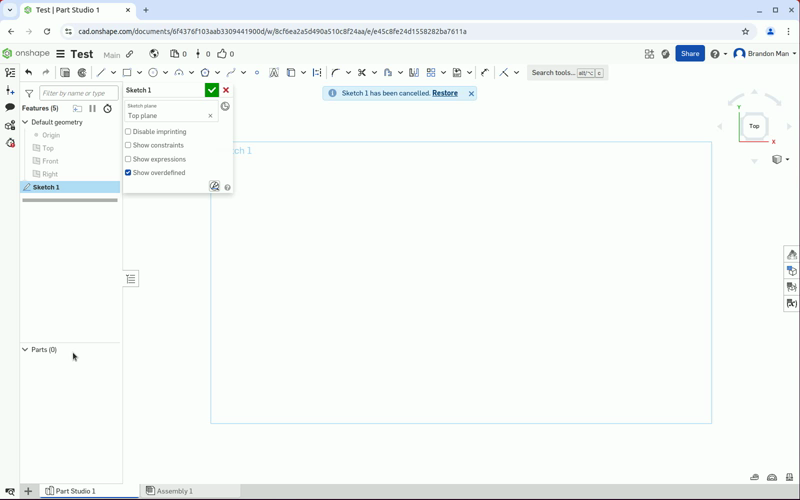
key(c)
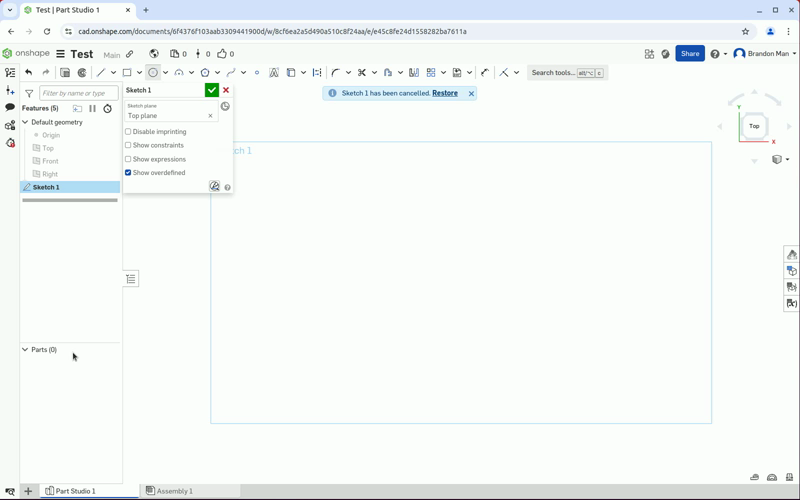
key_down(shift)
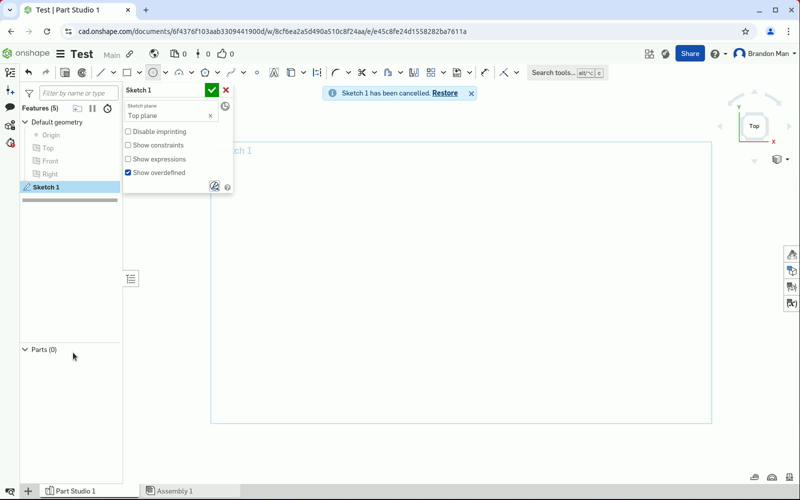
mouse_move(461, 282)
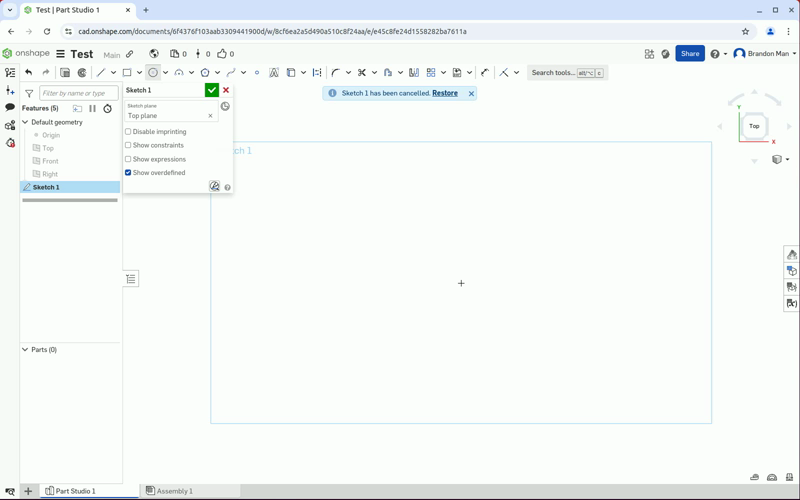
click(461, 282)
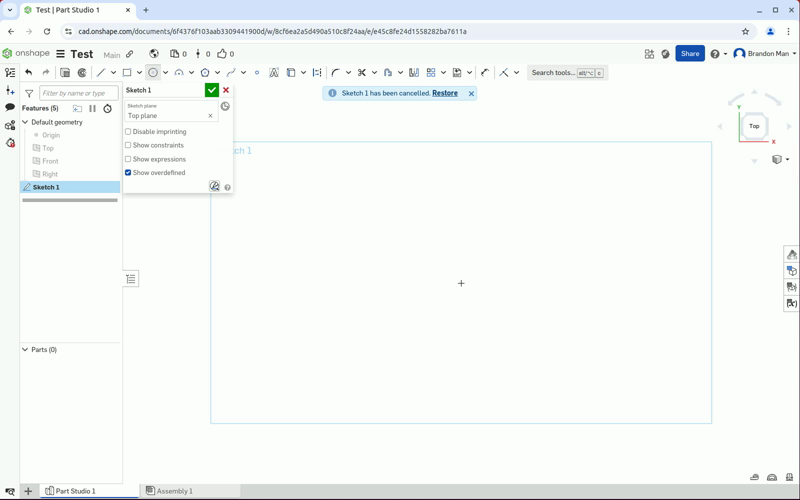
key_up(shift)
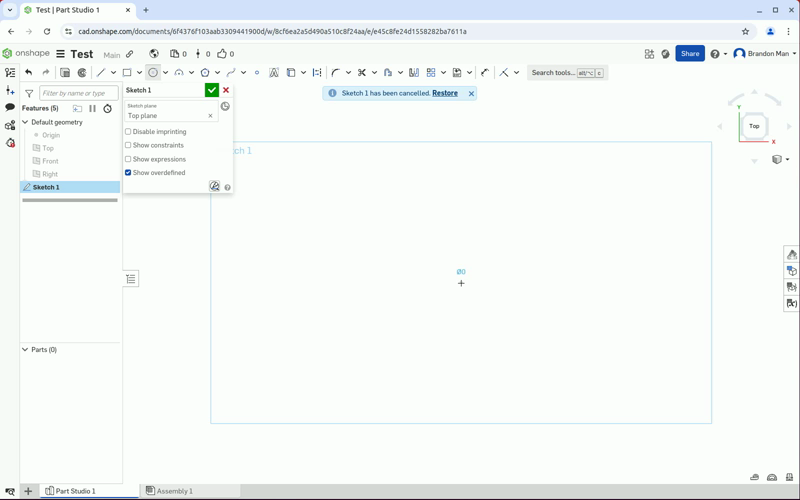
mouse_move(546, 282)
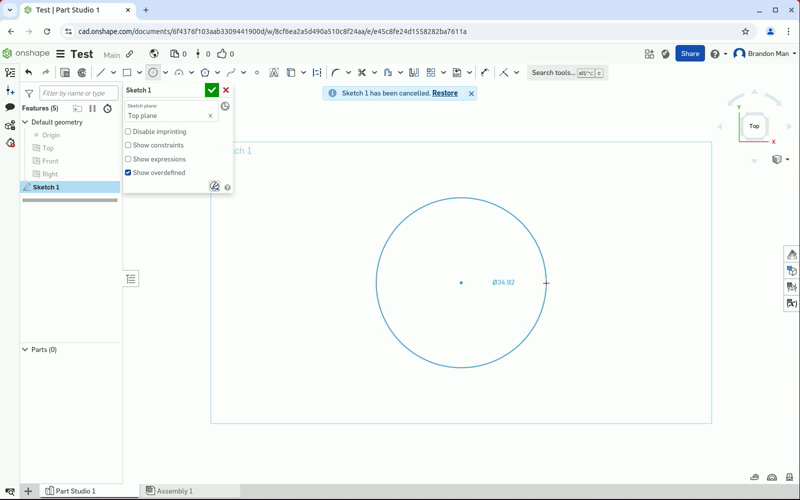
click(546, 282)
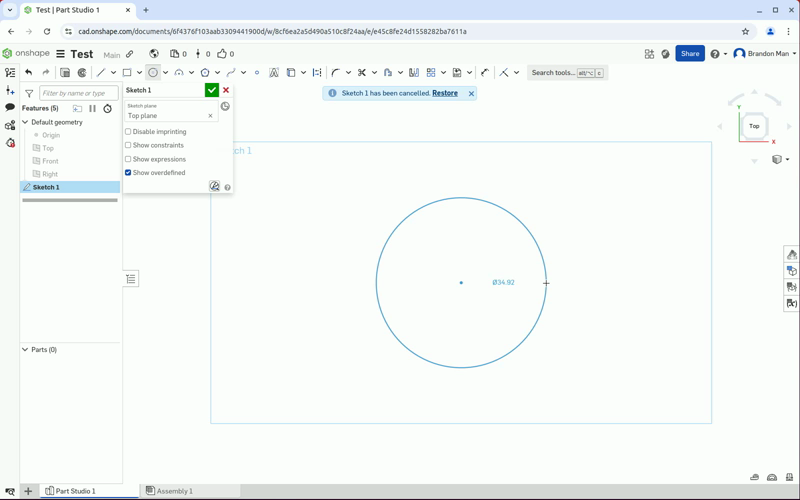
key(esc)
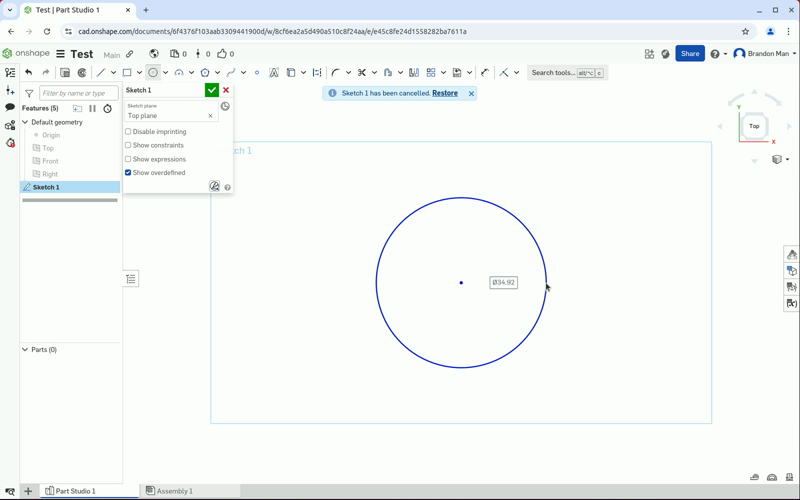
key(c)
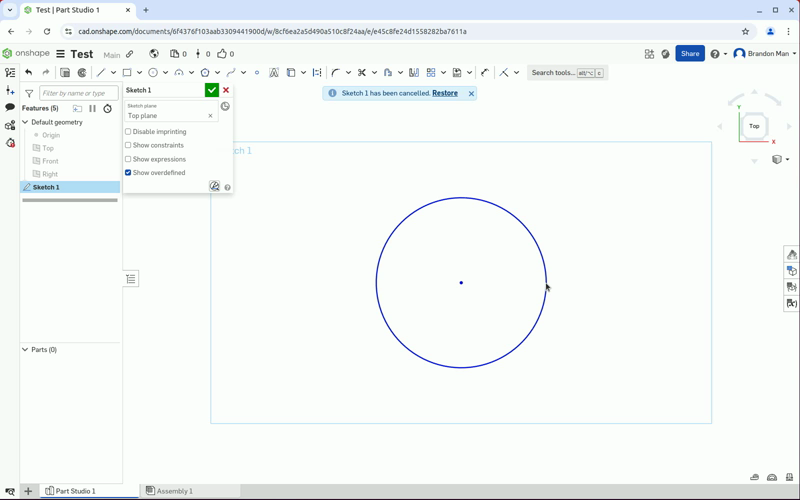
key_down(shift)
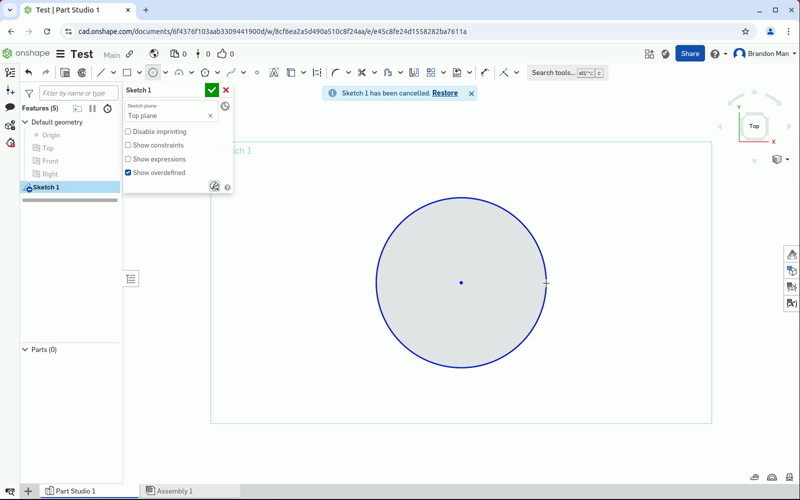
mouse_move(461, 282)
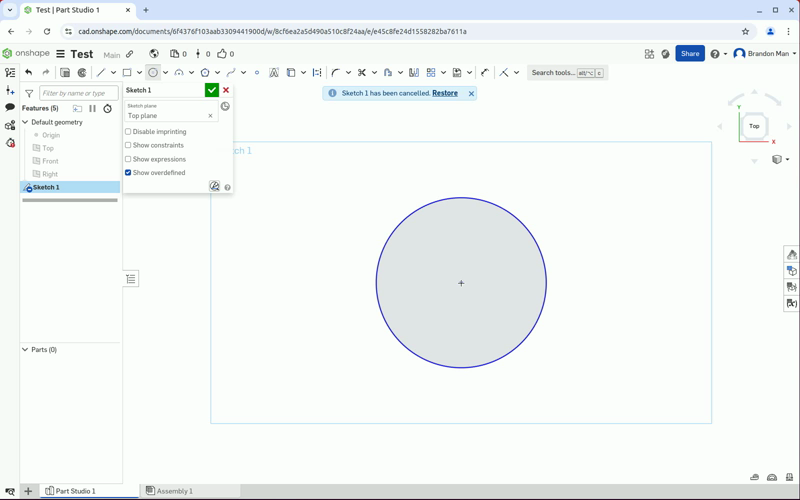
click(461, 282)
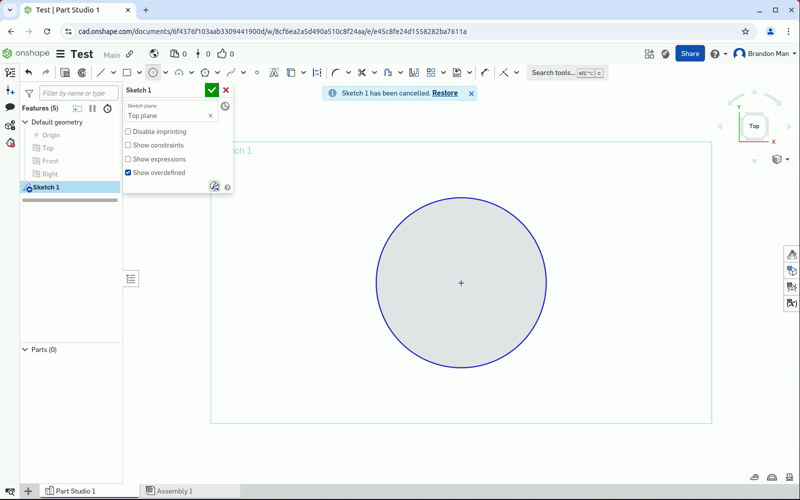
key_up(shift)
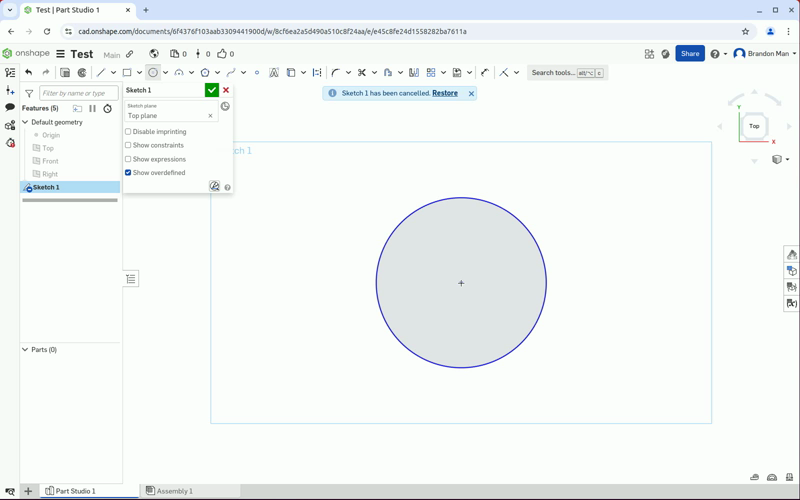
mouse_move(535, 282)
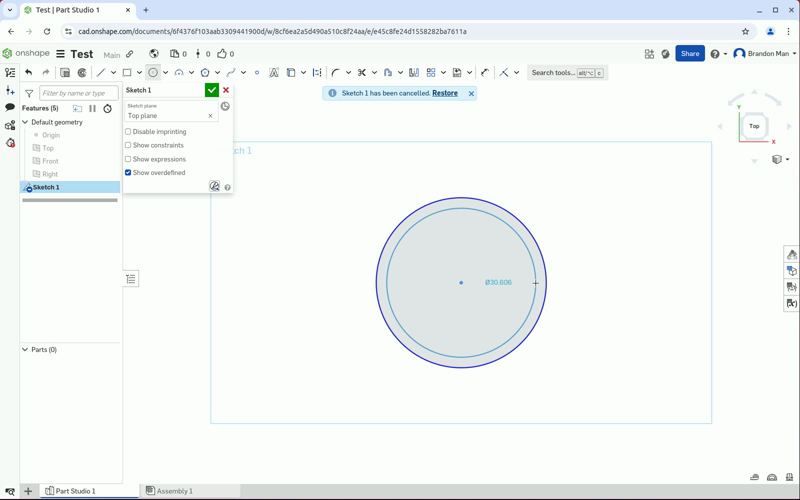
click(535, 282)
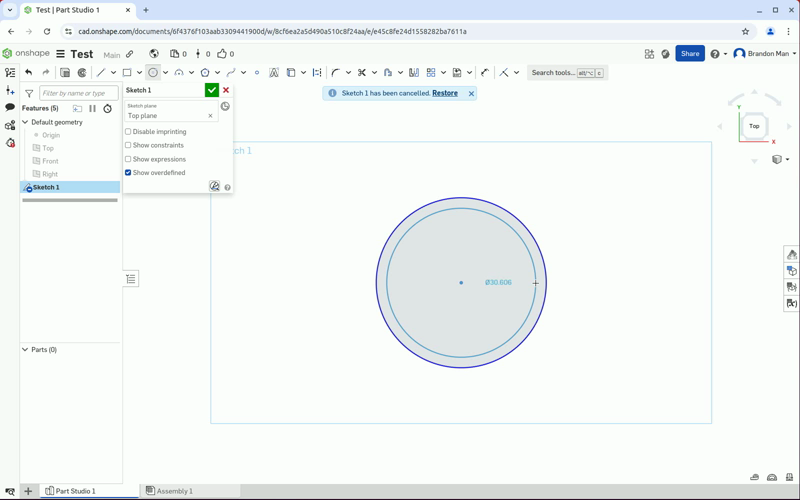
key(esc)
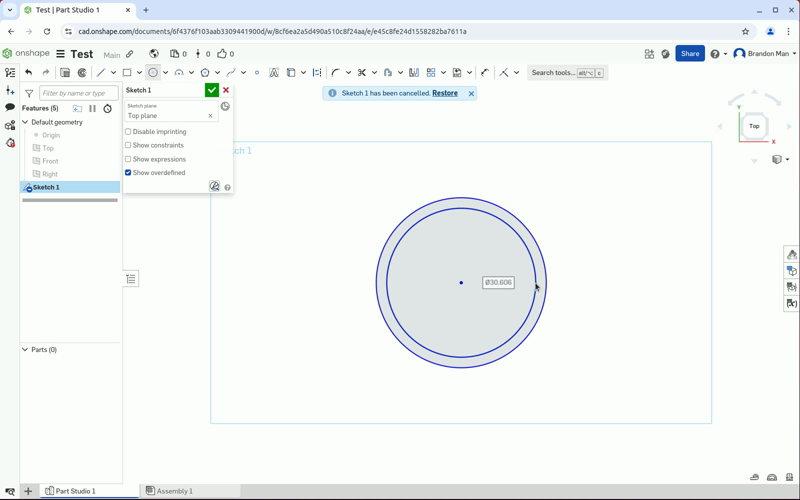
mouse_move(428, 210)
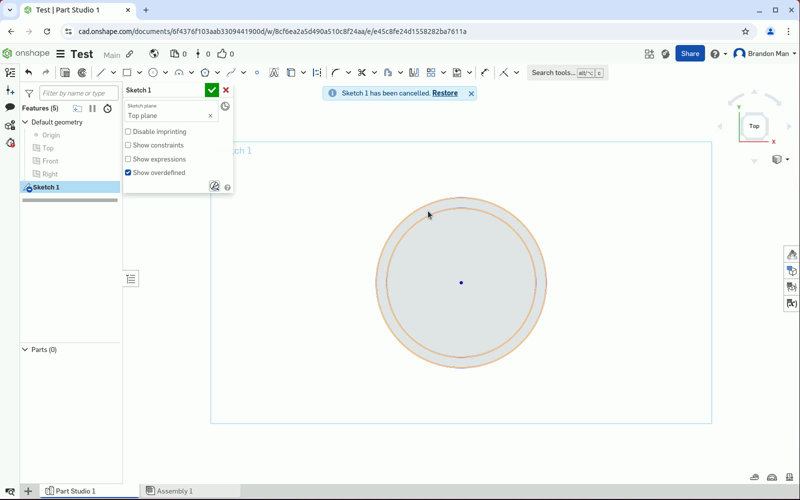
click(428, 210)
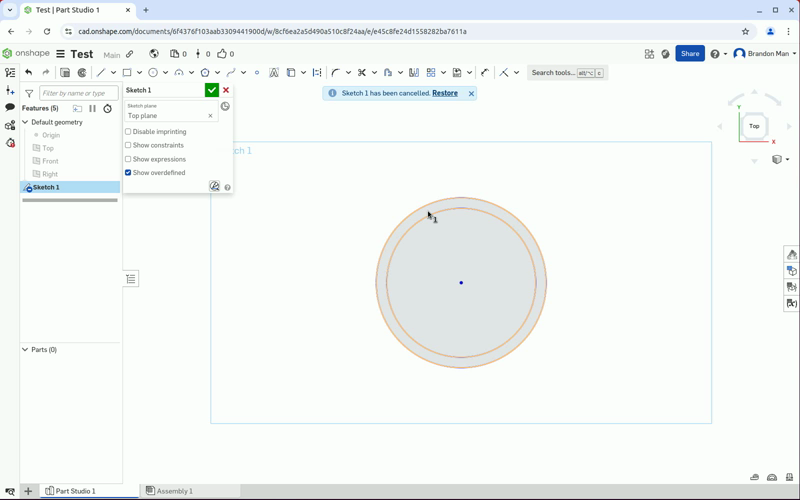
mouse_move(73, 352)
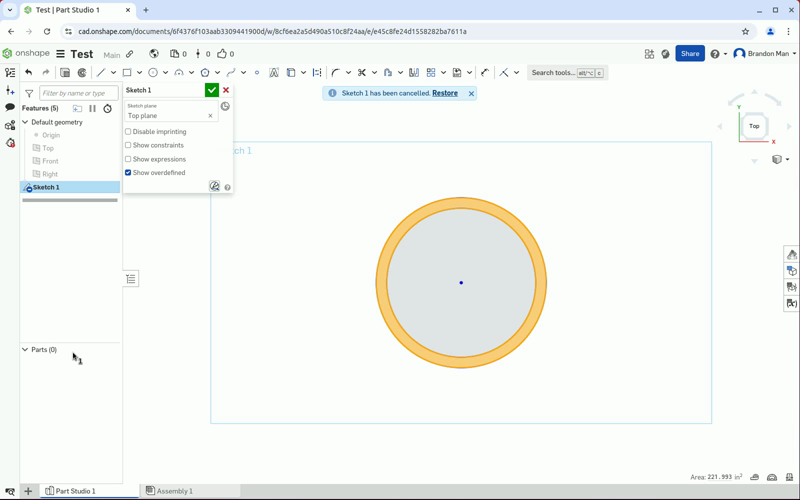
key(shift+y)
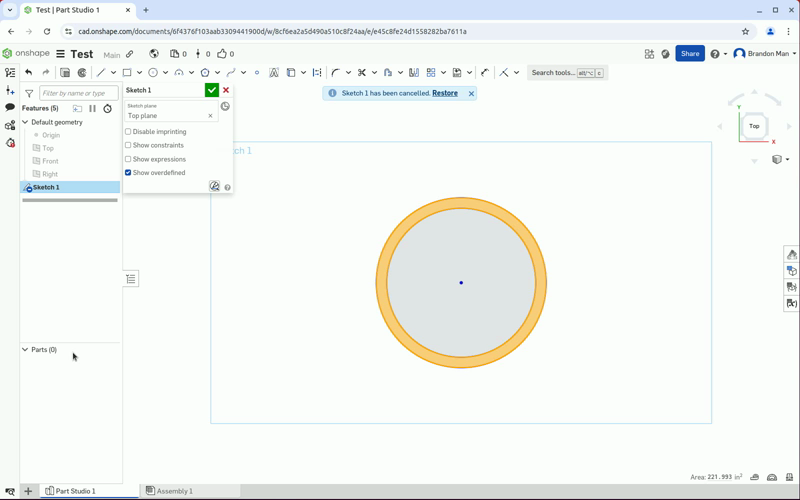
key(shift+e)
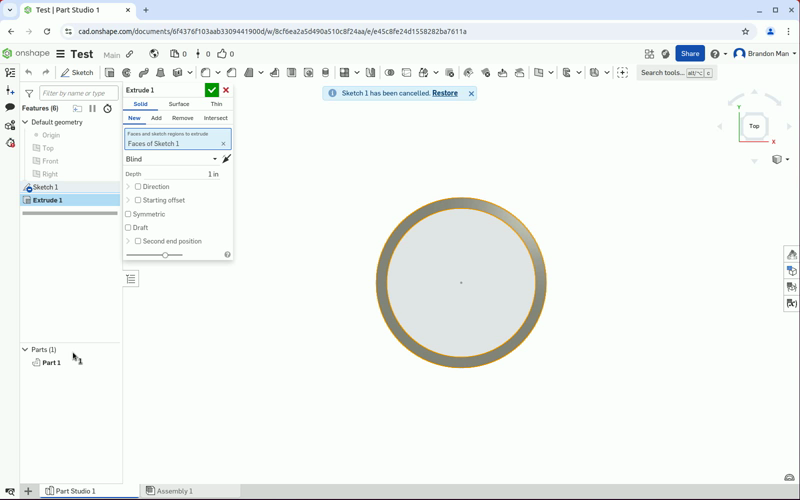
mouse_move(143, 106)
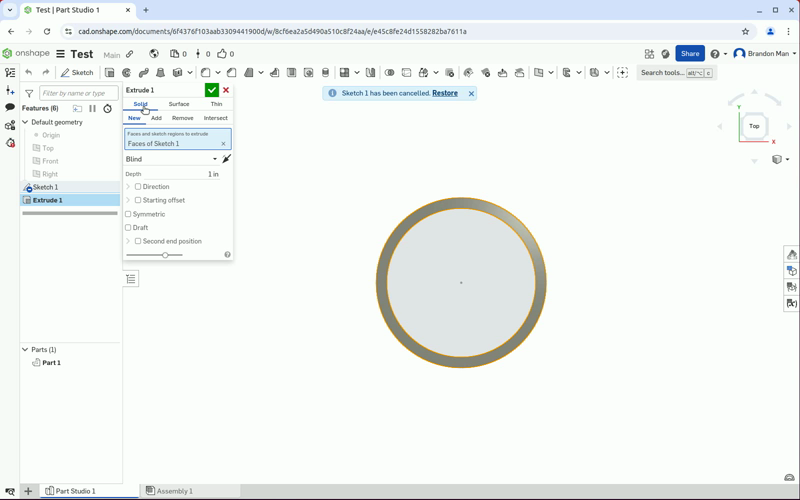
click(143, 106)
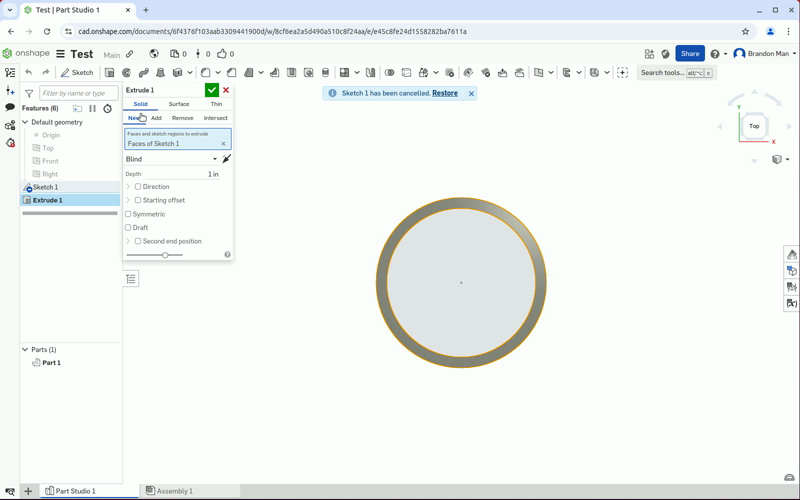
mouse_move(137, 120)
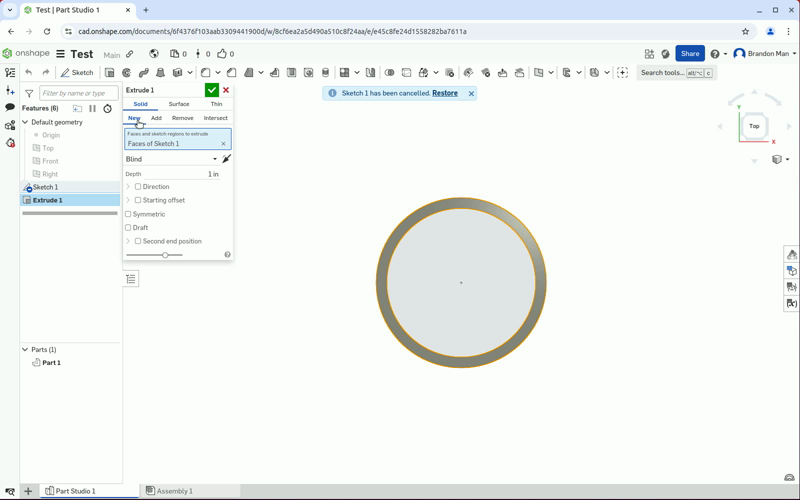
click(137, 120)
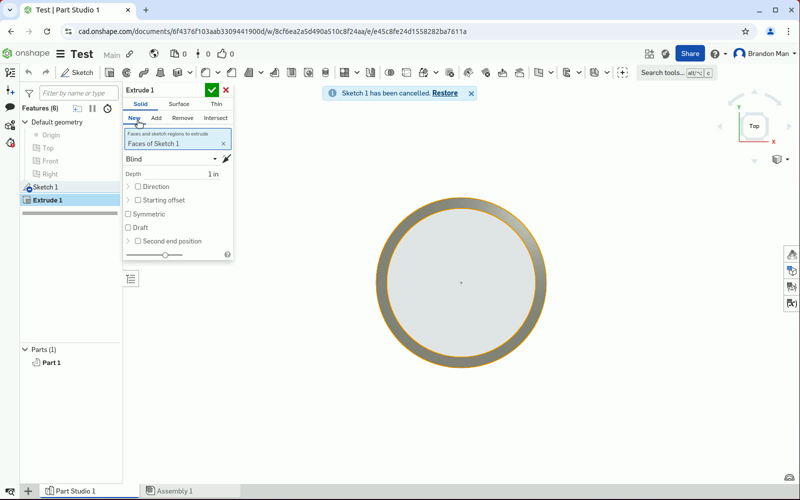
key(tab, 4)
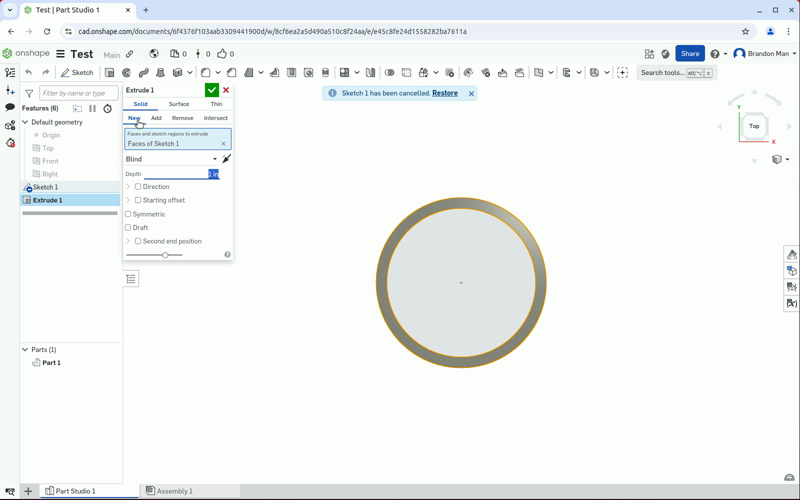
text(23.108)
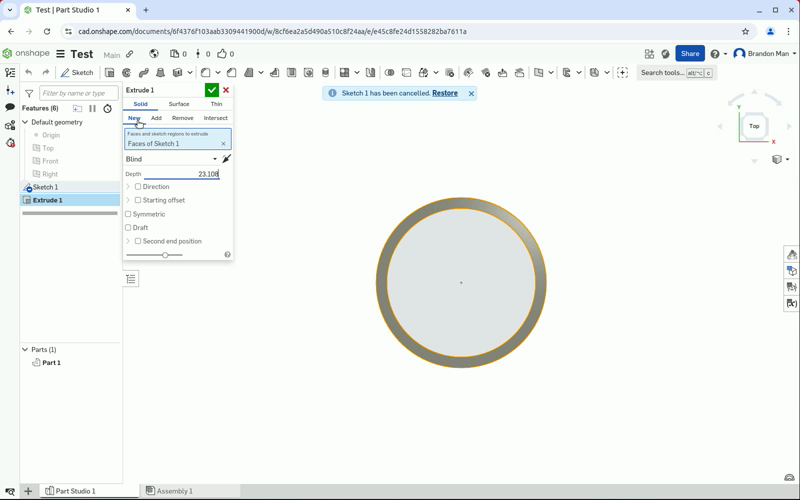
key(enter)
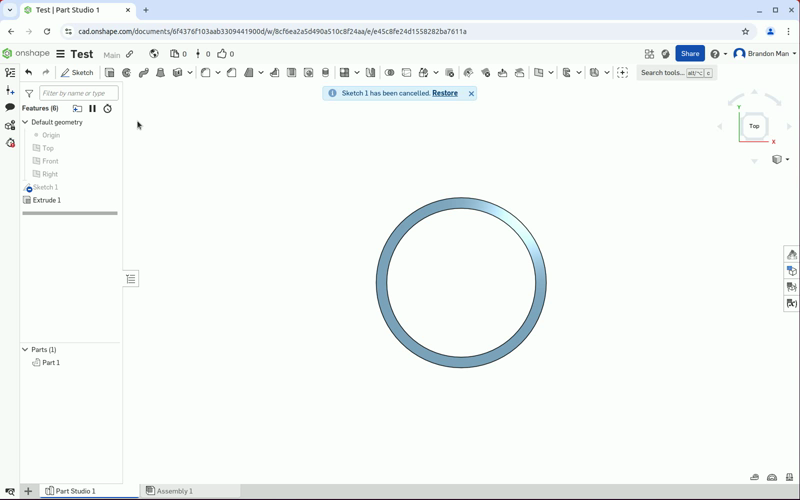
key(shift+h)
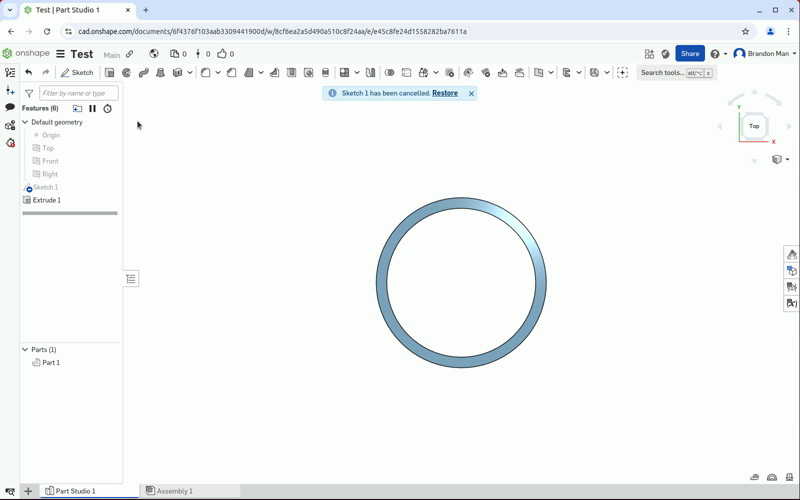
key(shift+h)
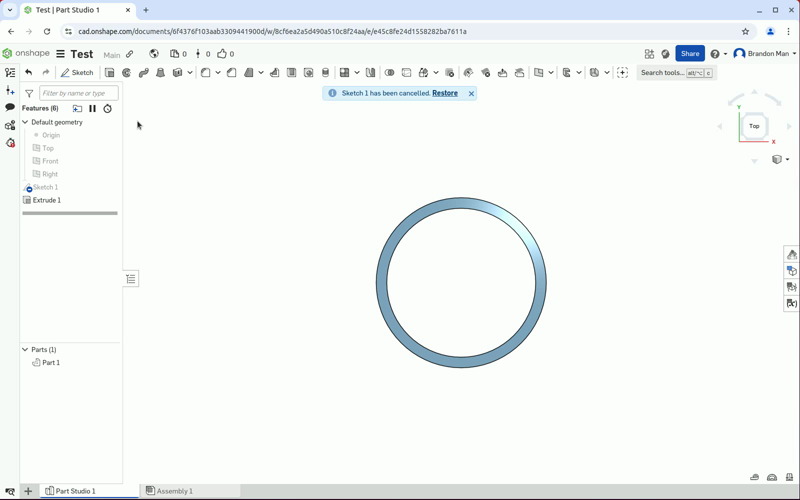
mouse_move(73, 189)
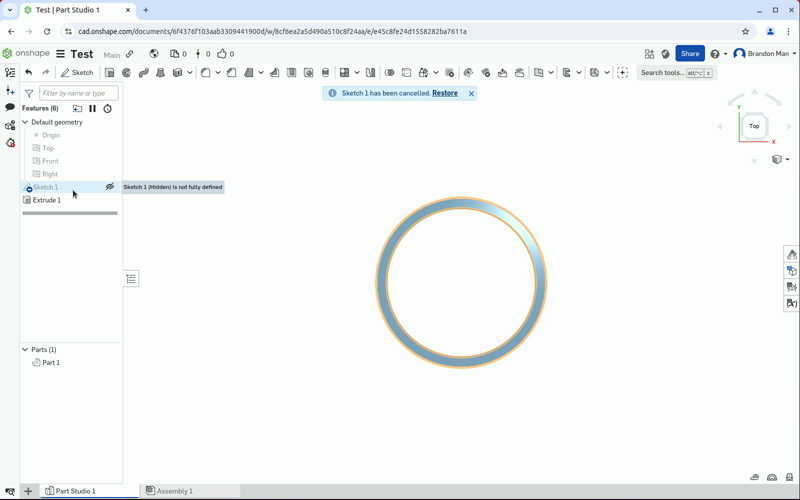
click(73, 189)
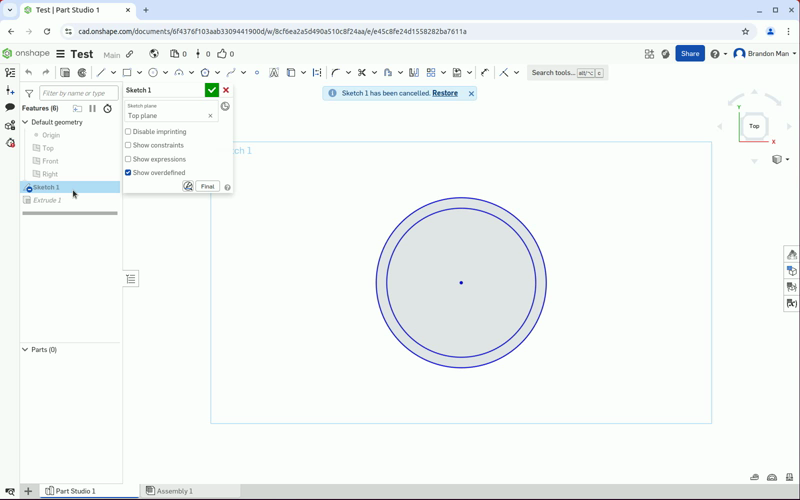
mouse_move(229, 92)
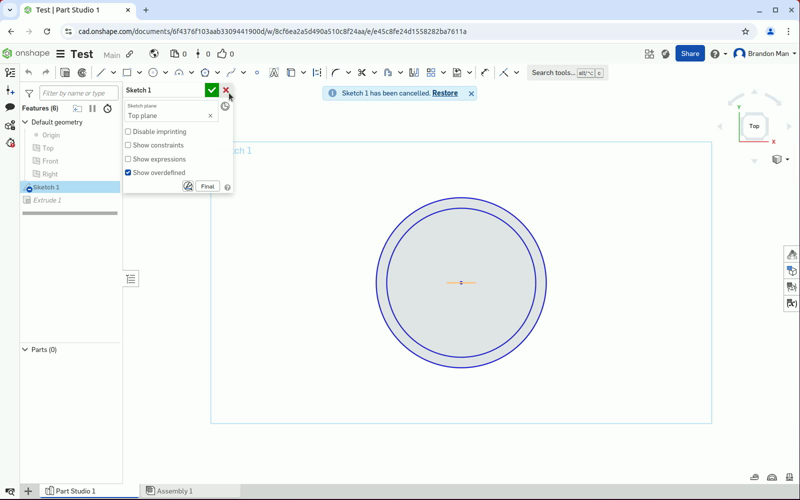
click(229, 92)
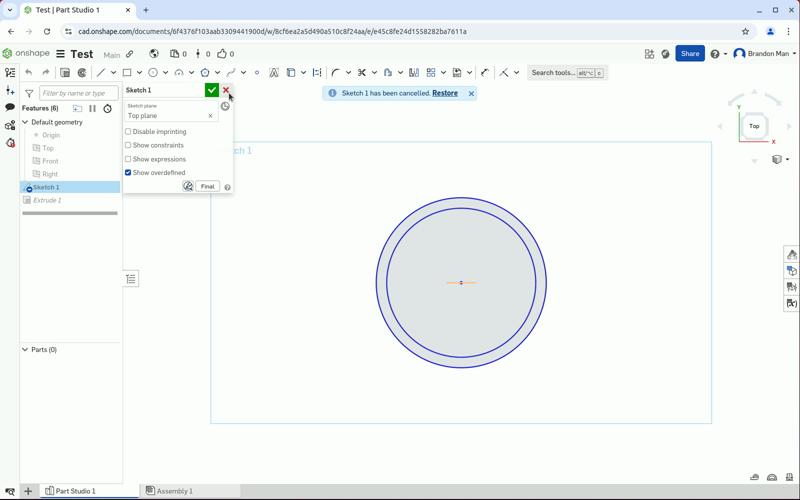
key(shift+s)
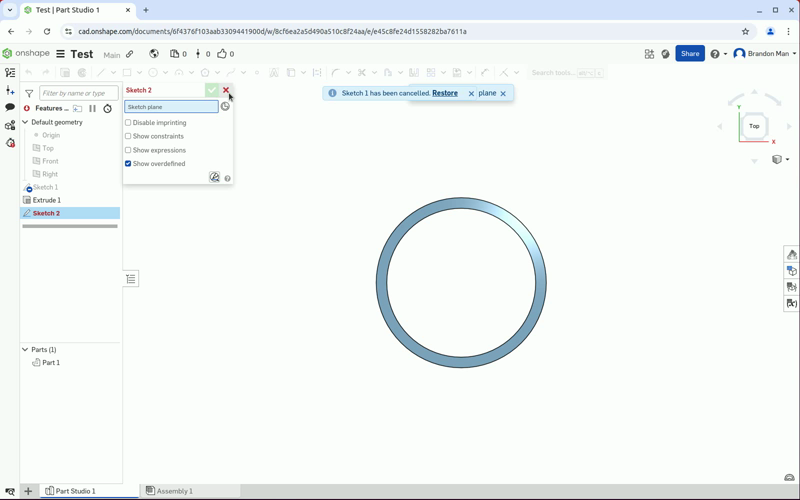
mouse_move(73, 150)
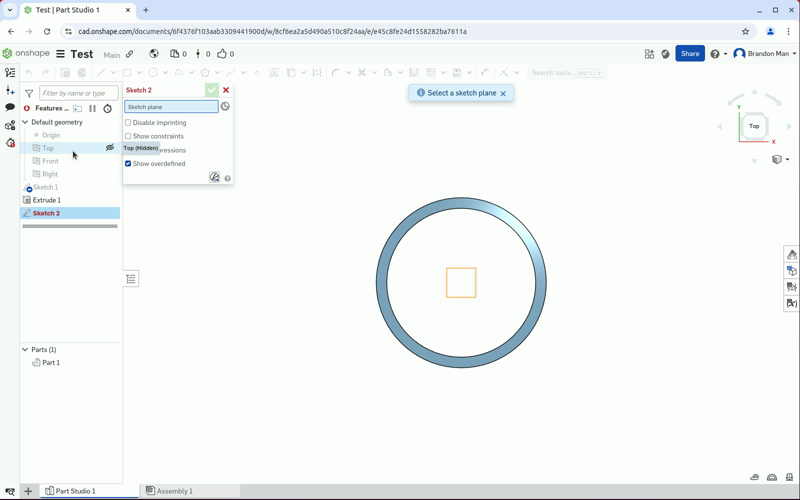
click(73, 150)
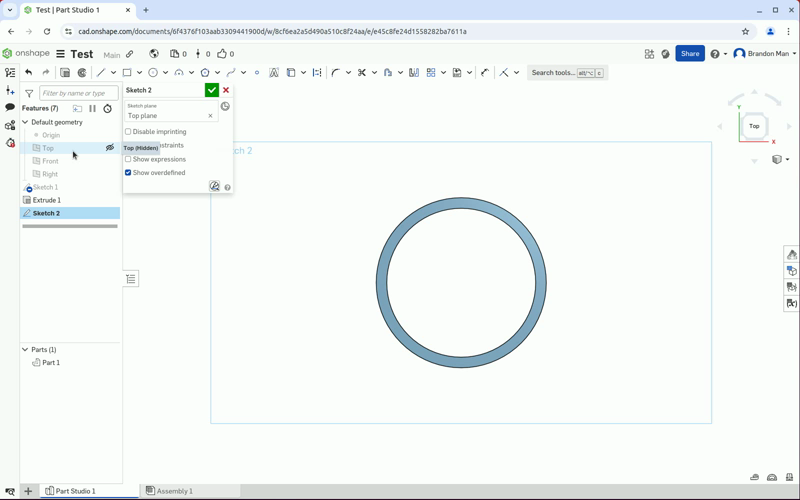
mouse_move(73, 352)
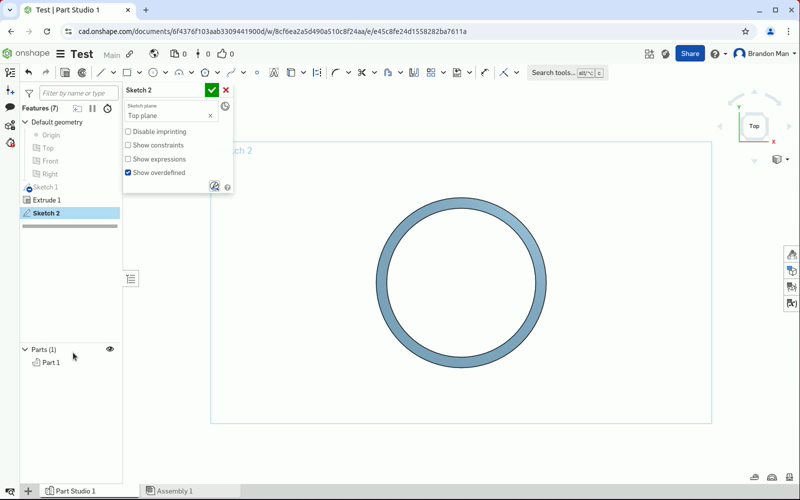
key(y)
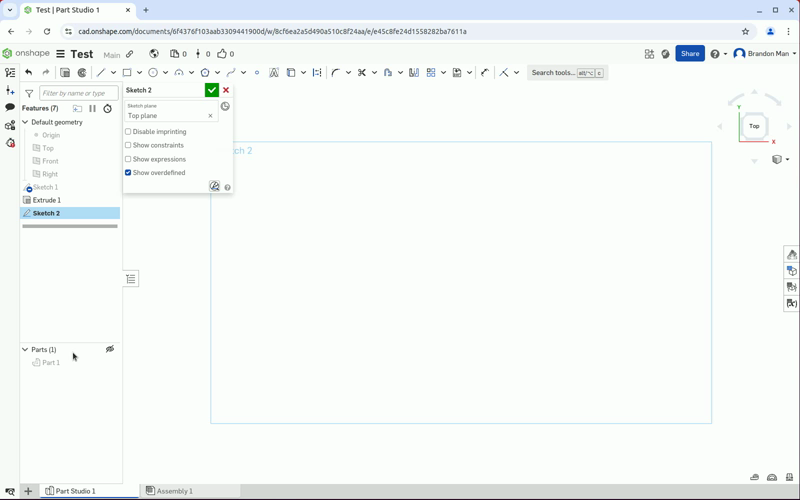
key(c)
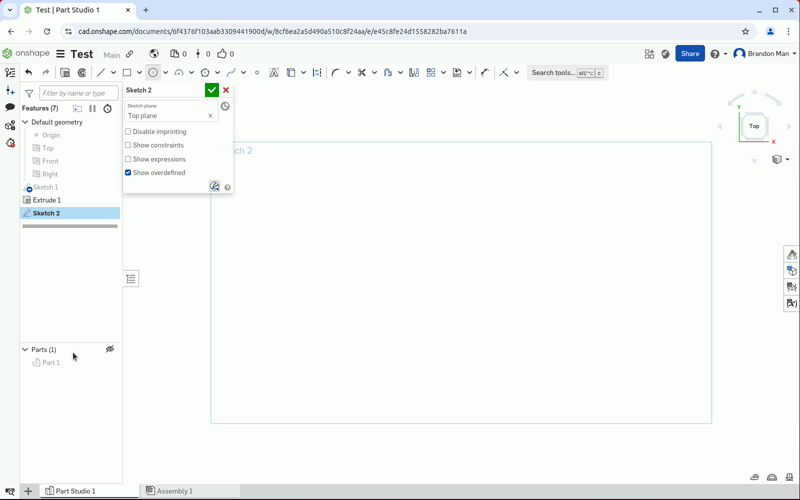
key_down(shift)
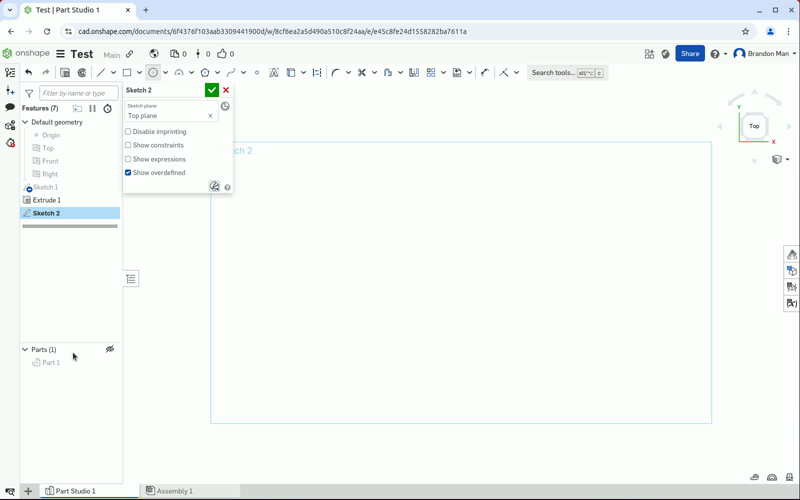
mouse_move(461, 282)
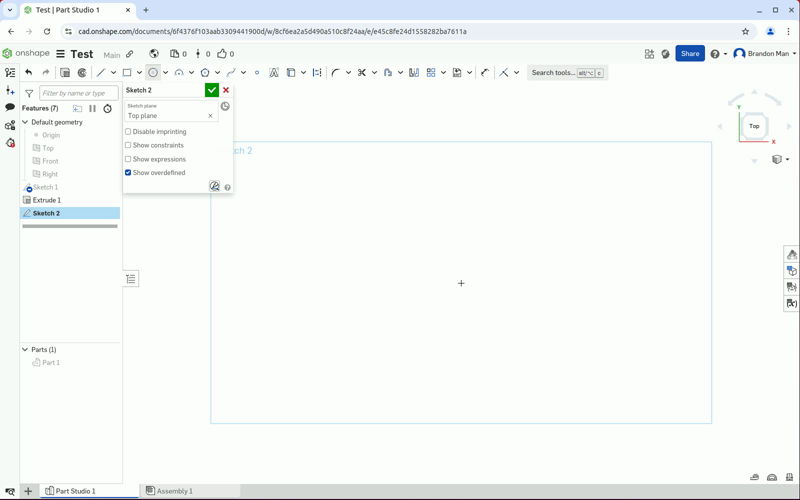
click(461, 282)
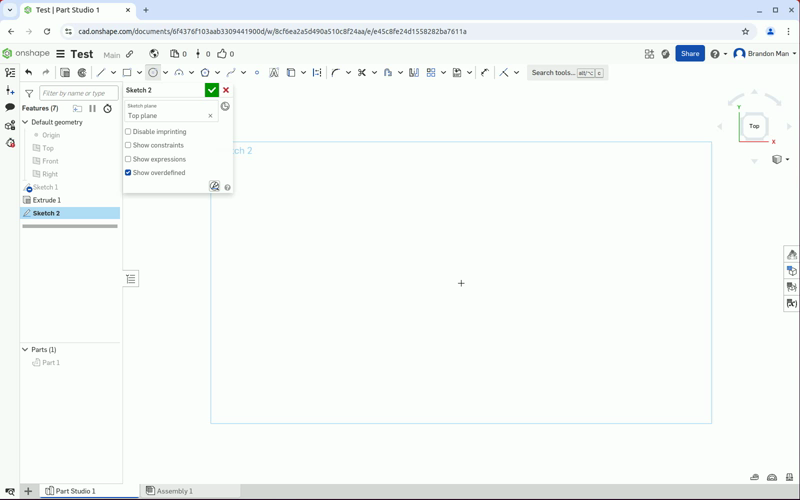
key_up(shift)
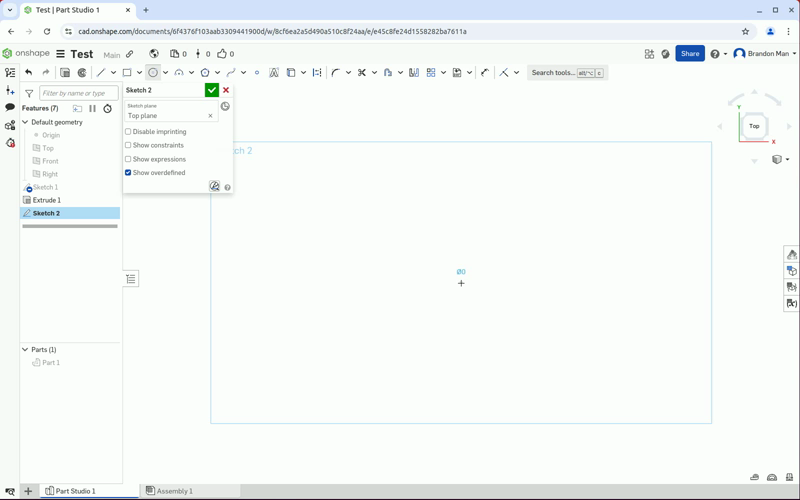
mouse_move(565, 282)
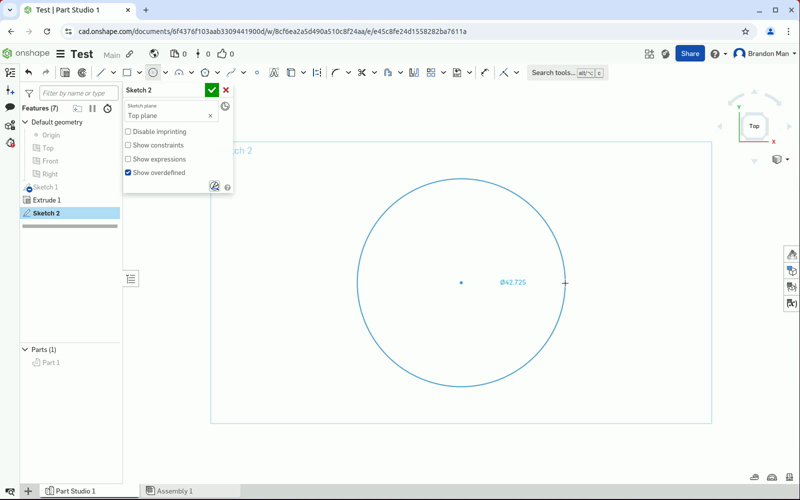
click(565, 282)
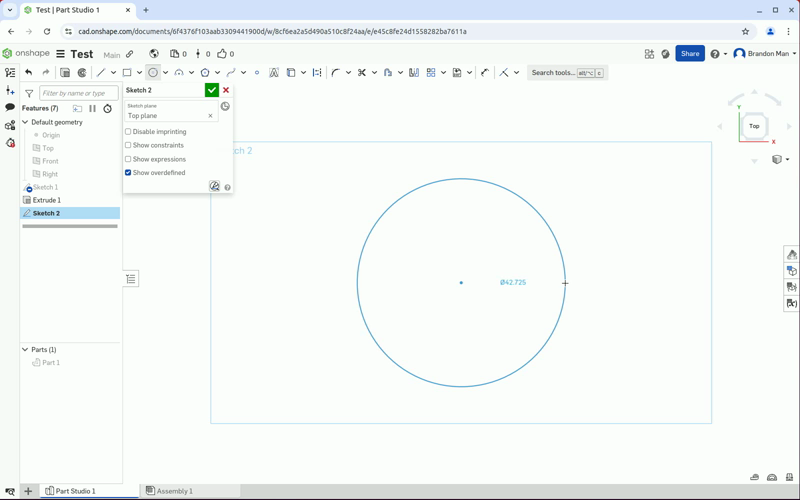
key(esc)
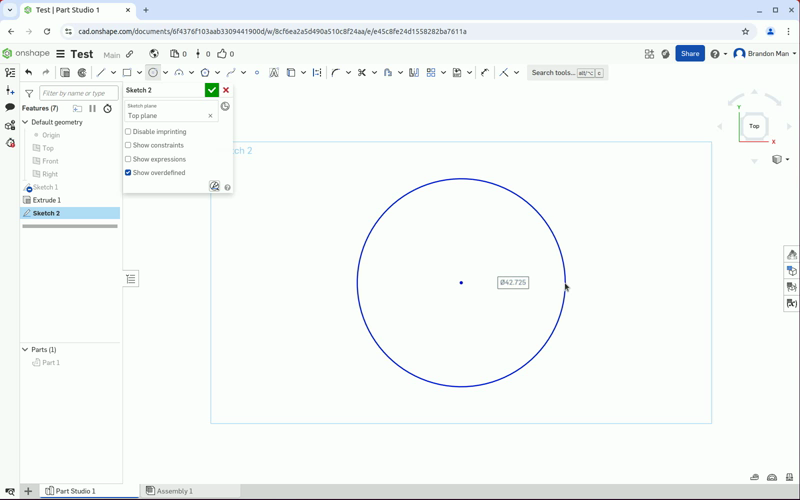
key(c)
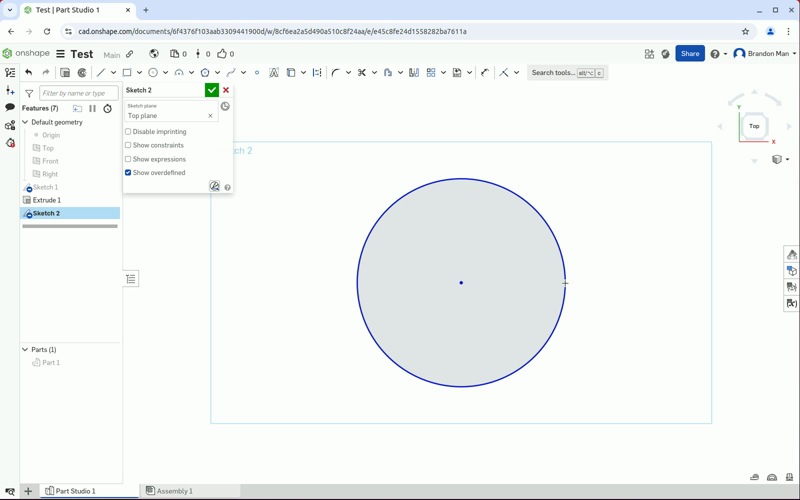
key_down(shift)
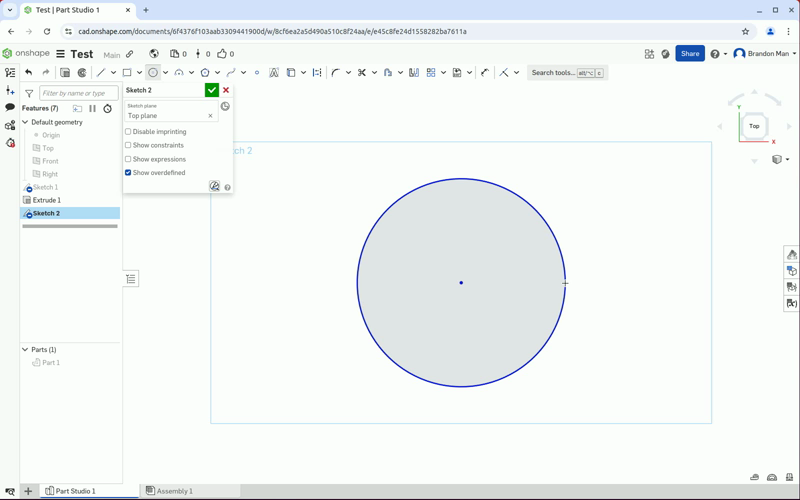
mouse_move(461, 282)
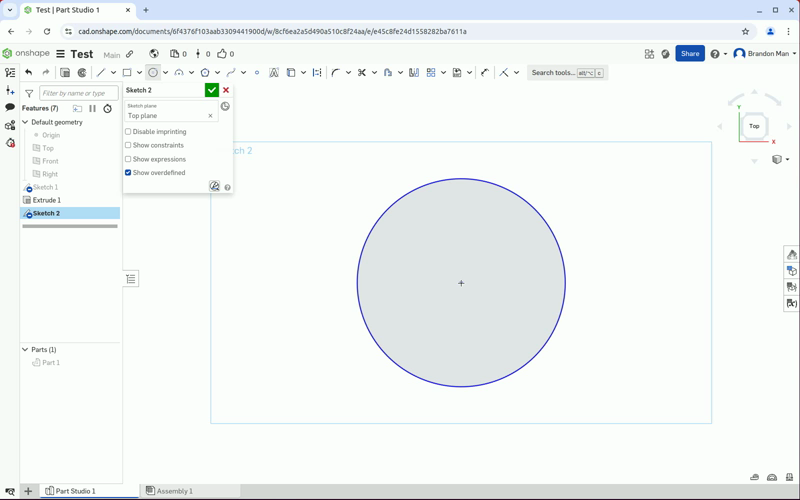
click(461, 282)
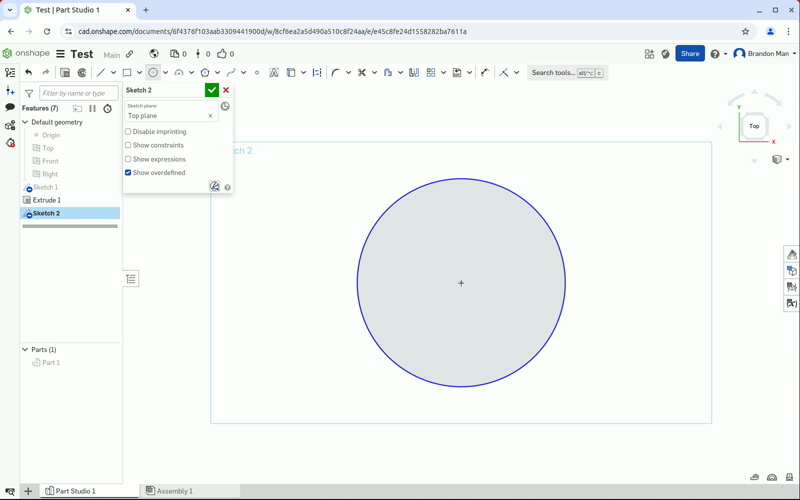
key_up(shift)
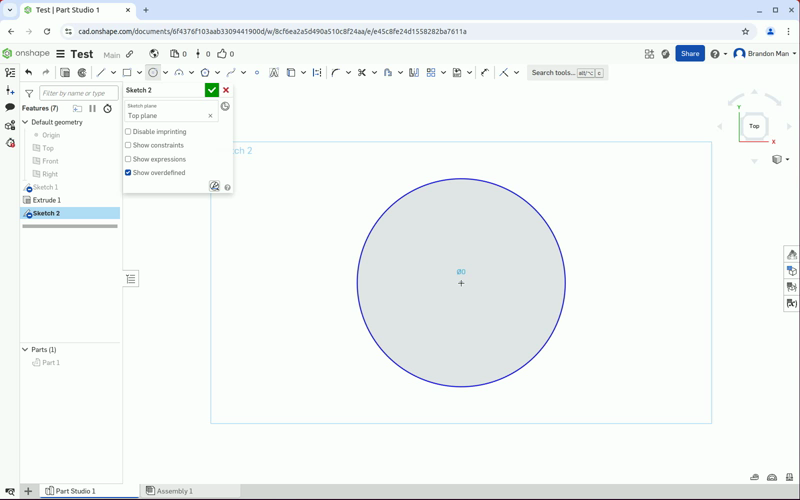
mouse_move(545, 282)
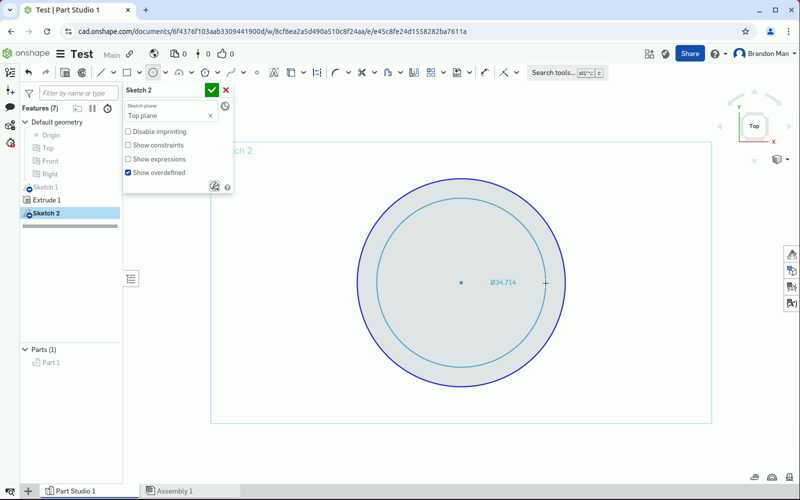
click(545, 282)
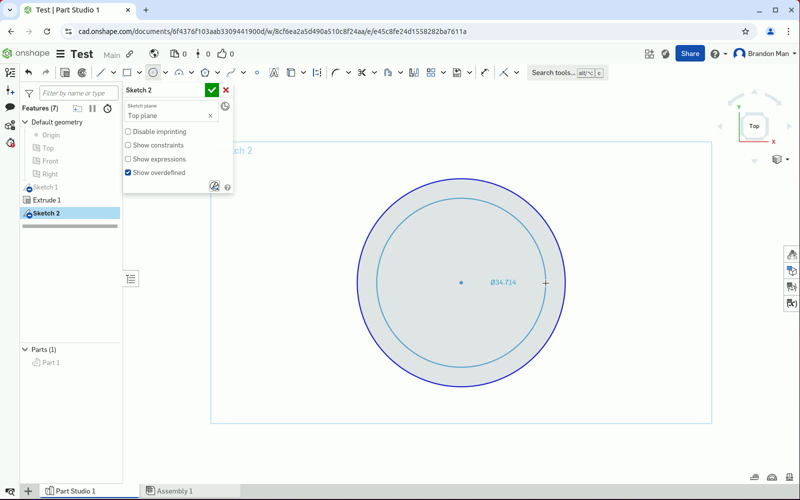
key(esc)
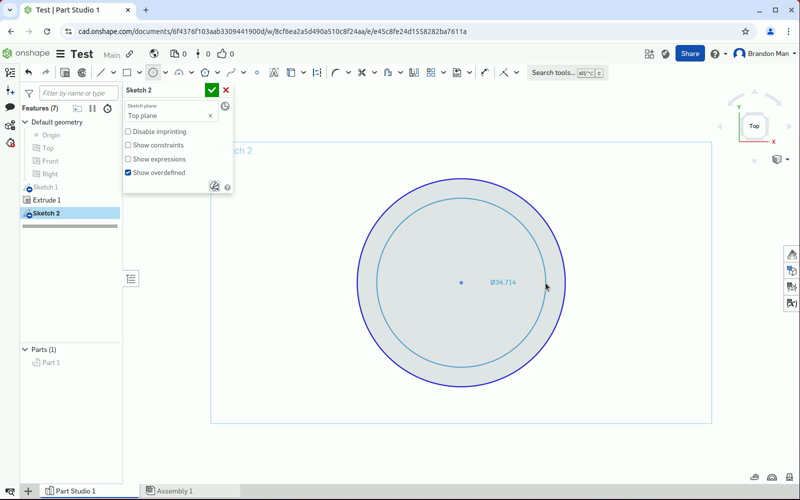
mouse_move(466, 188)
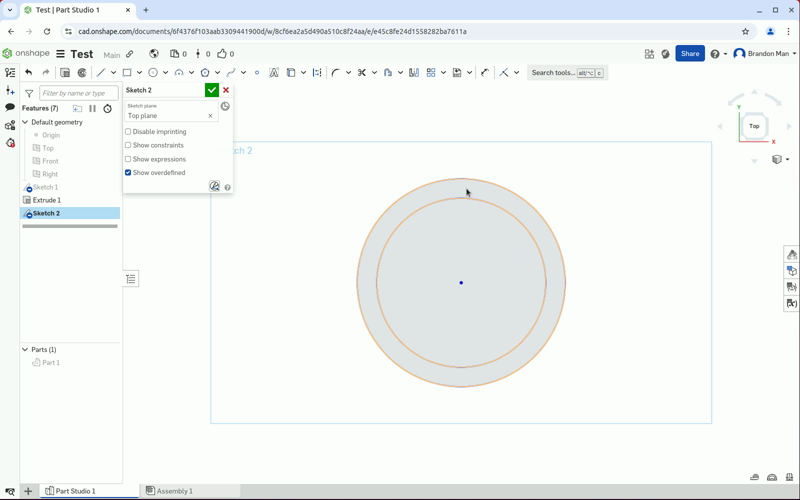
click(466, 188)
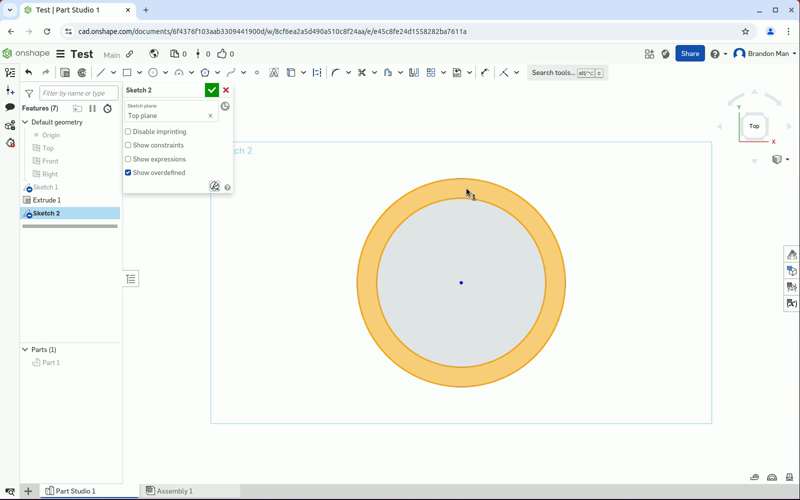
mouse_move(73, 352)
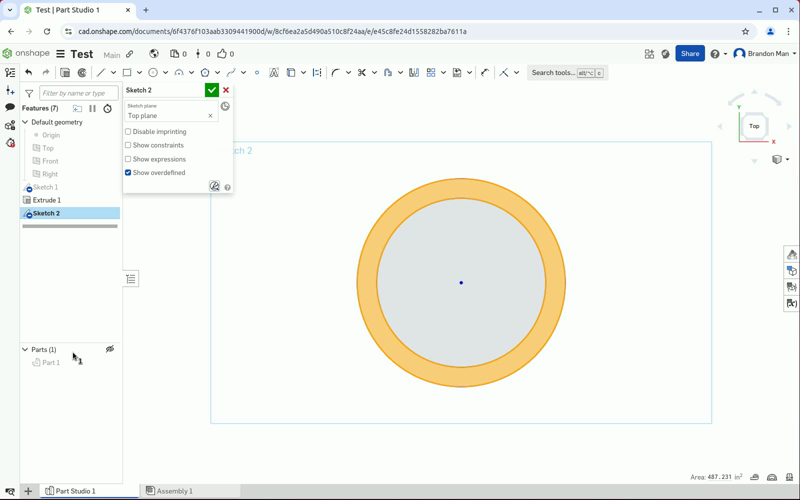
key(shift+y)
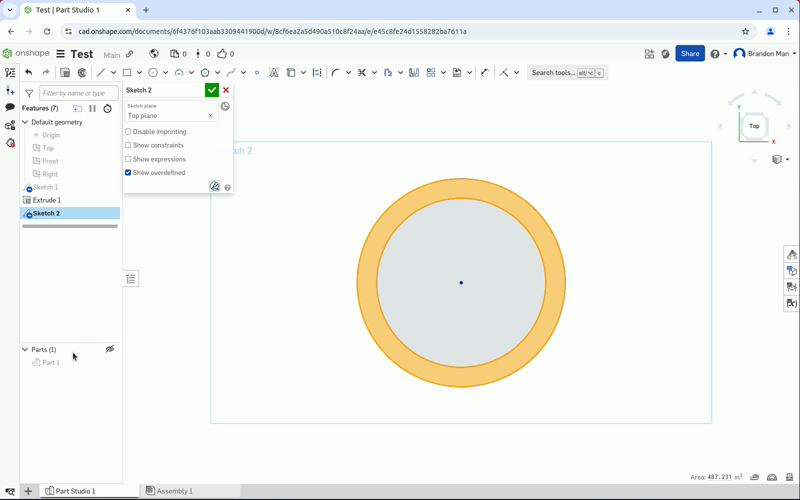
key(shift+e)
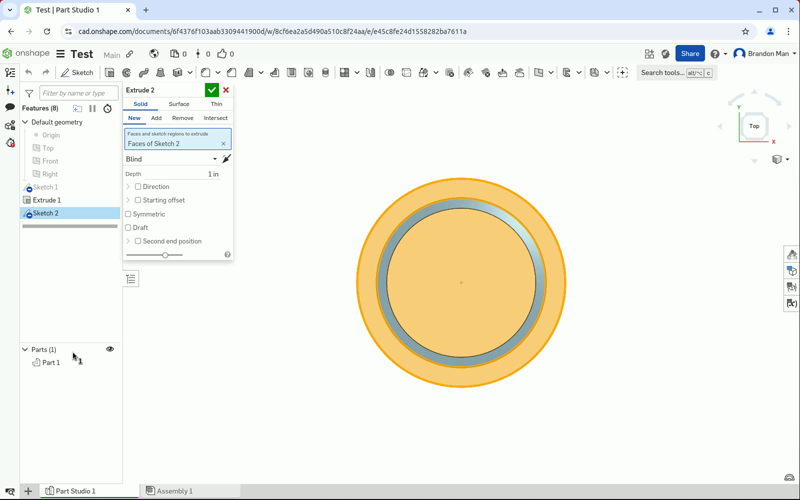
mouse_move(143, 106)
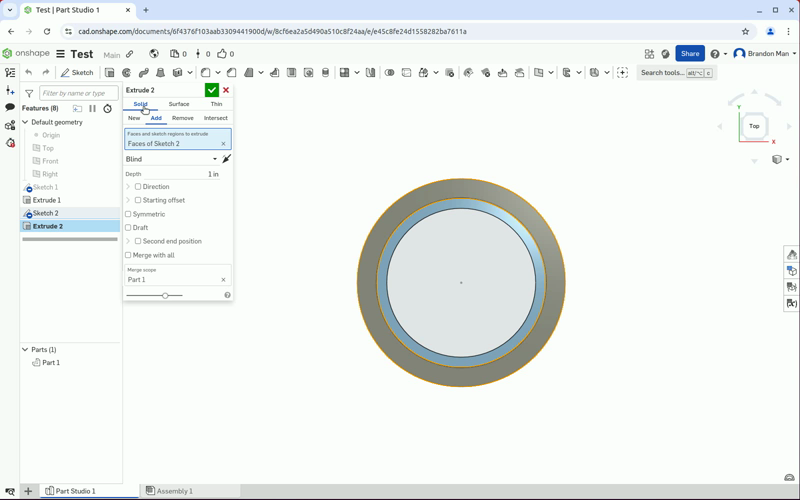
click(143, 106)
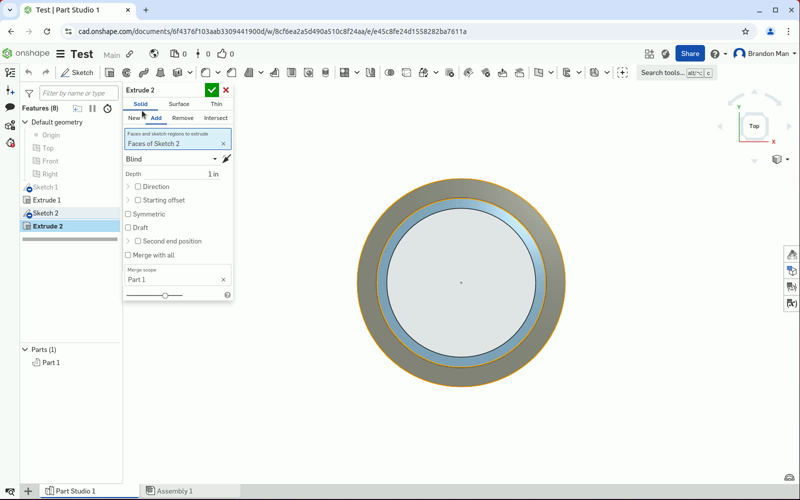
mouse_move(137, 120)
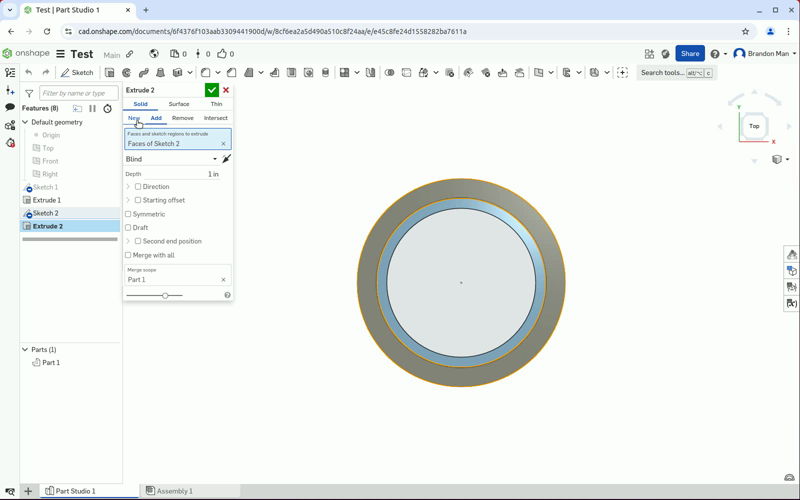
click(137, 120)
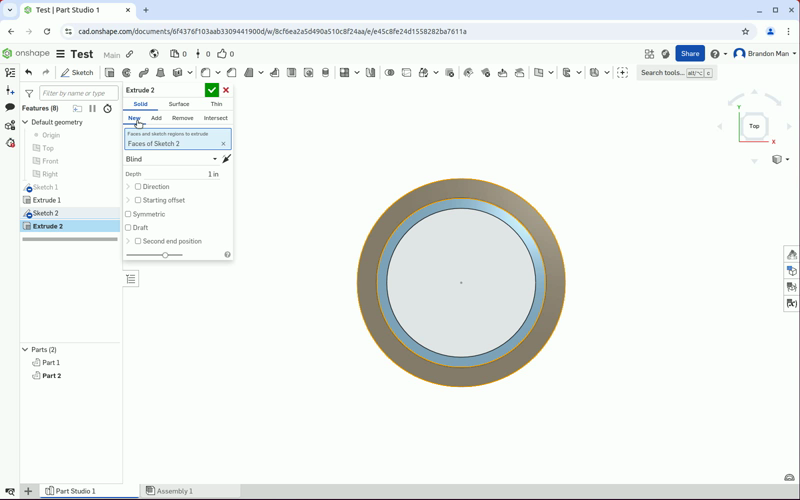
key(tab, 4)
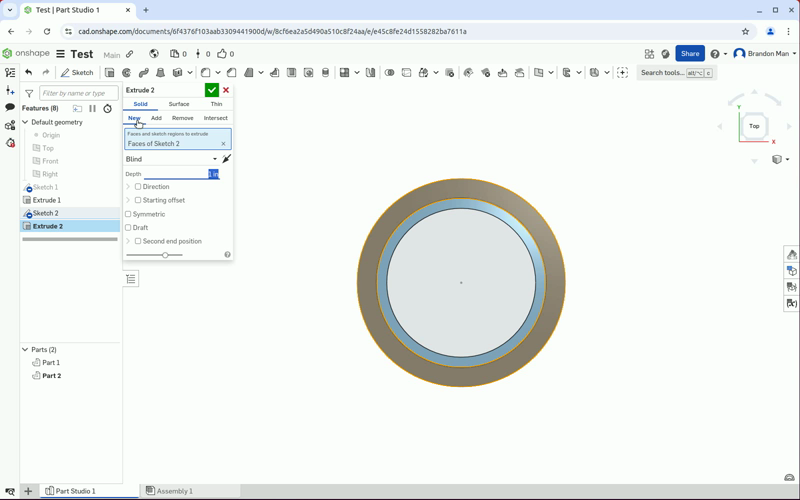
text(11.554)
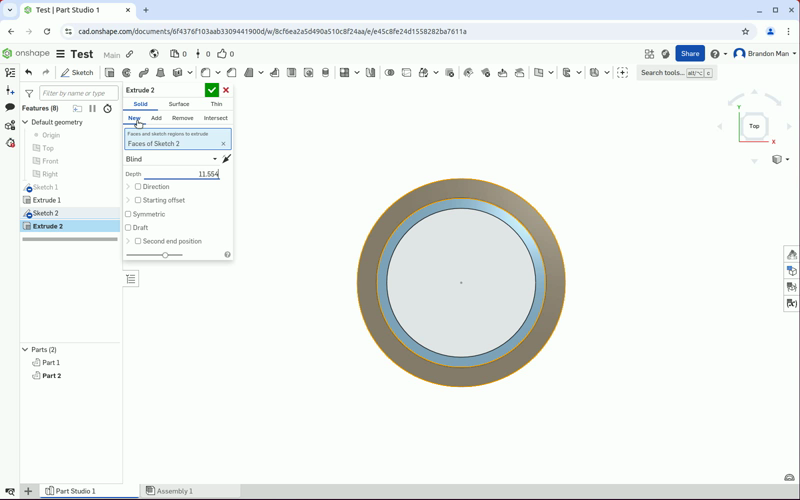
key(enter)
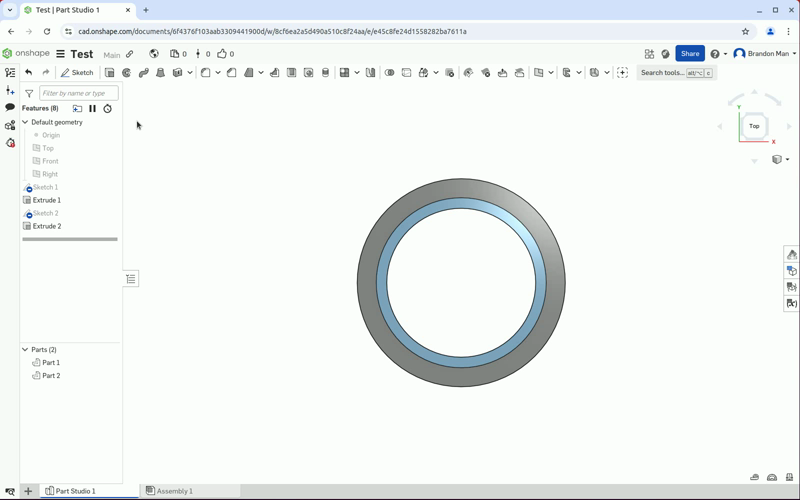
key(shift+h)
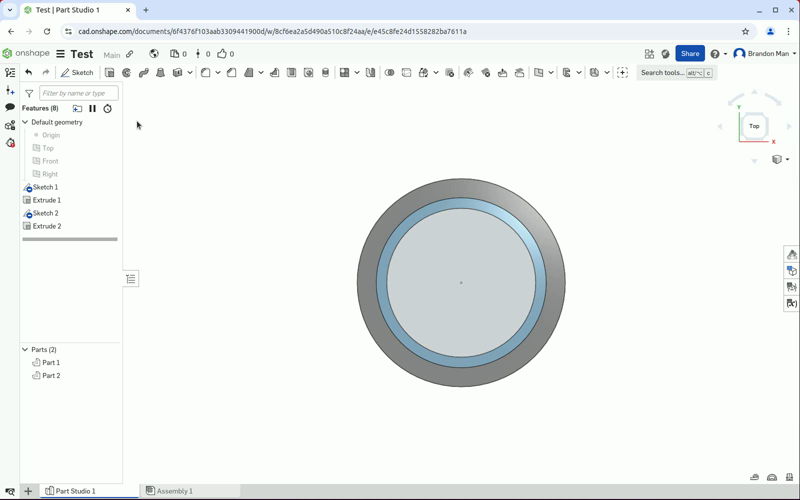
key(shift+h)
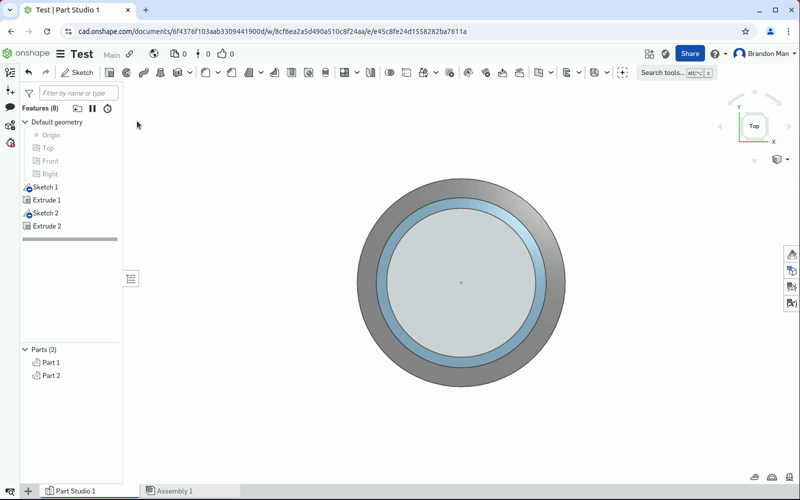
key(shift+7)
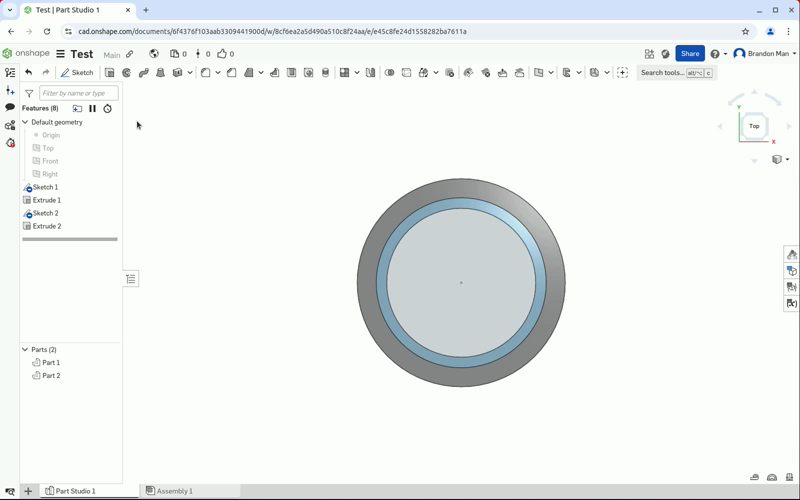
key(up, 3)
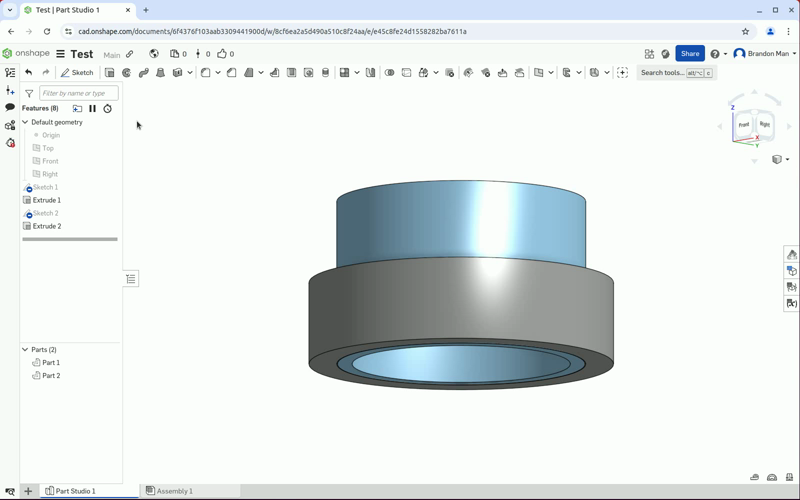
key(left, 3)
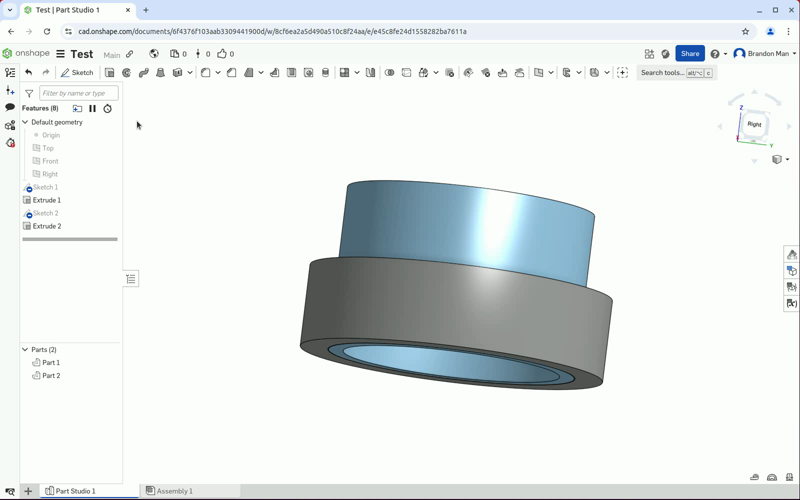
key(right, 3)
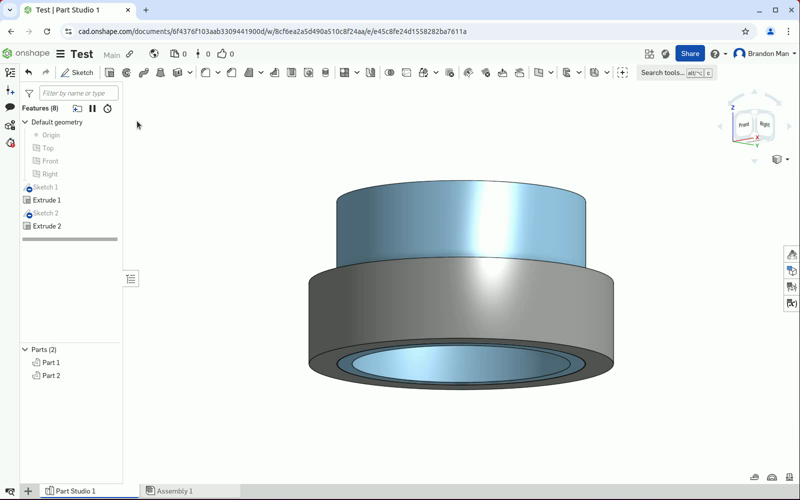
key(down, 3)
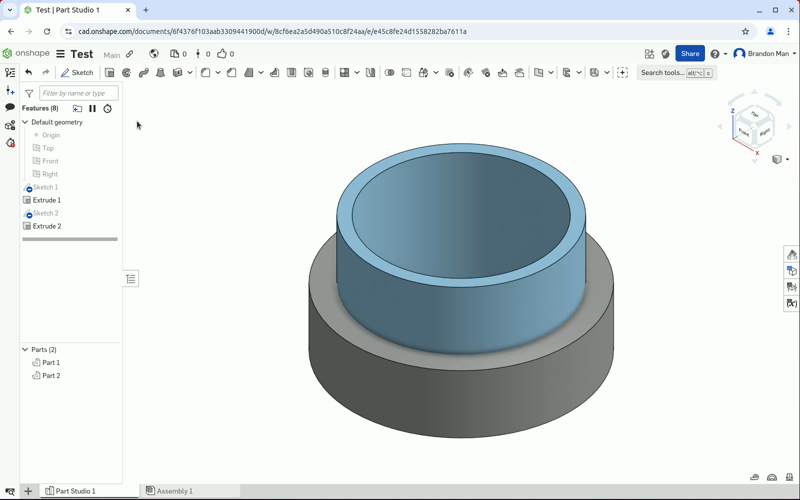
mouse_move(73, 189)
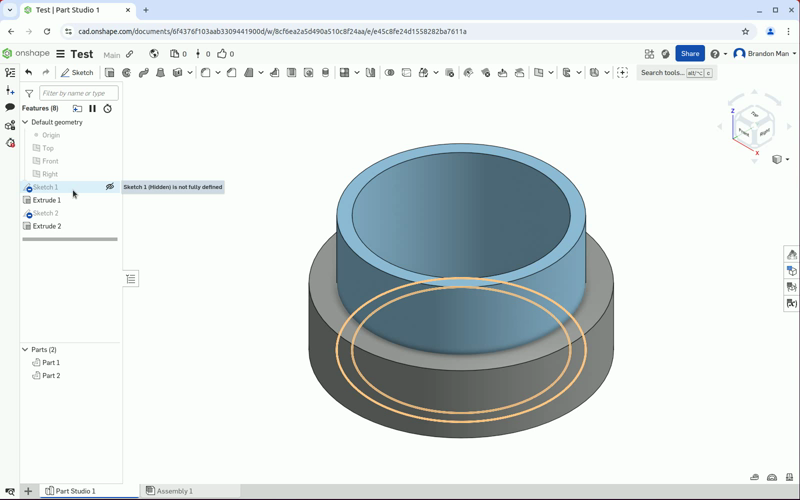
click(73, 189)